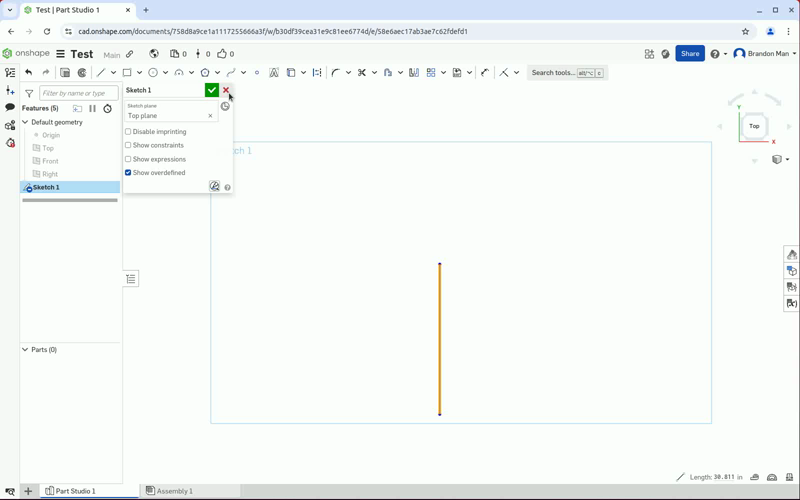
key(shift+h)
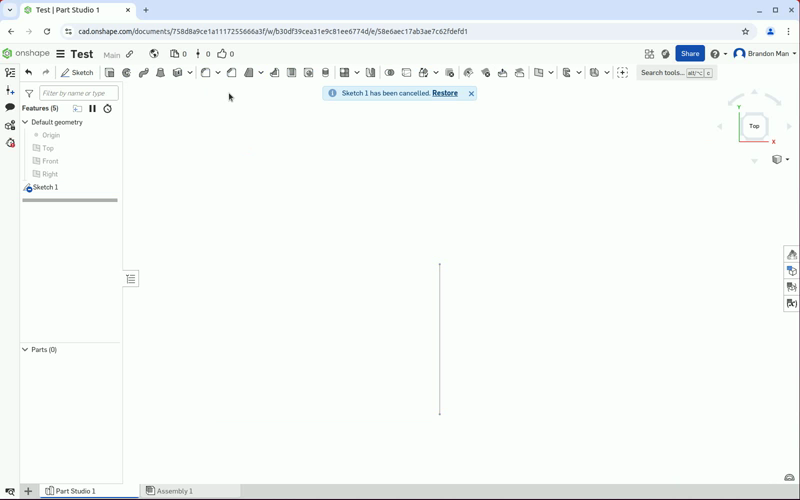
key(shift+s)
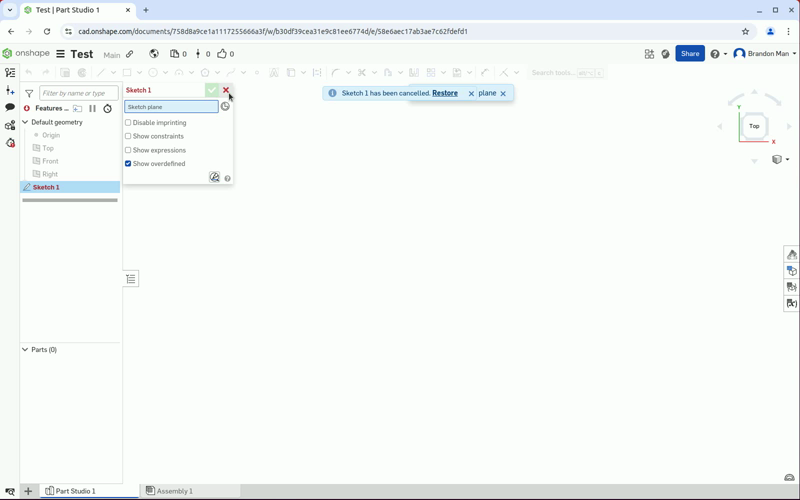
mouse_move(73, 150)
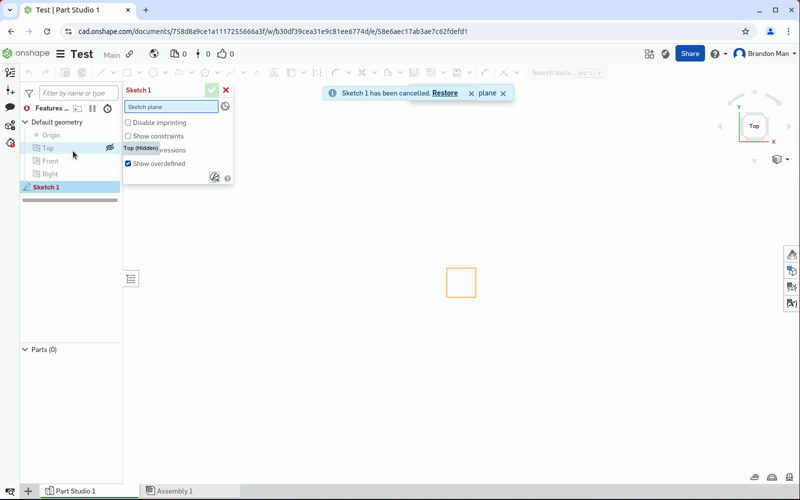
click(73, 150)
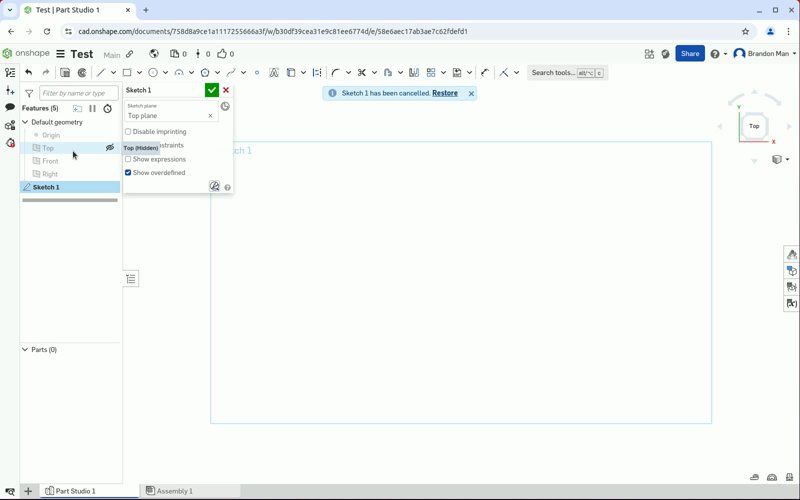
mouse_move(73, 352)
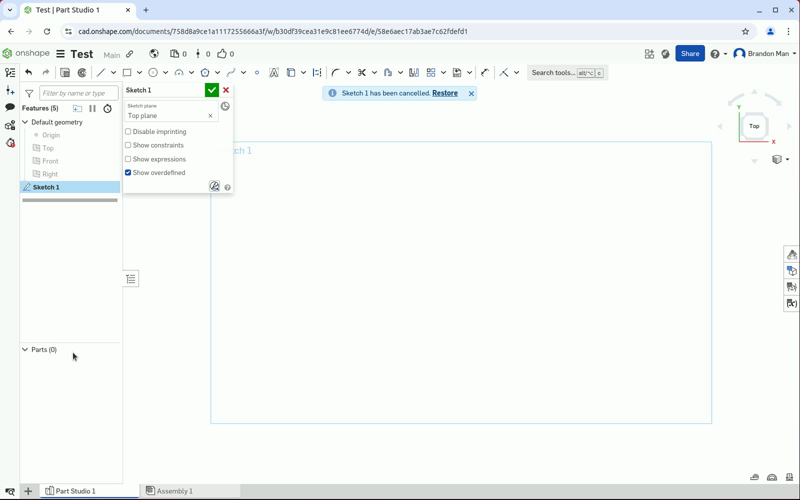
key(y)
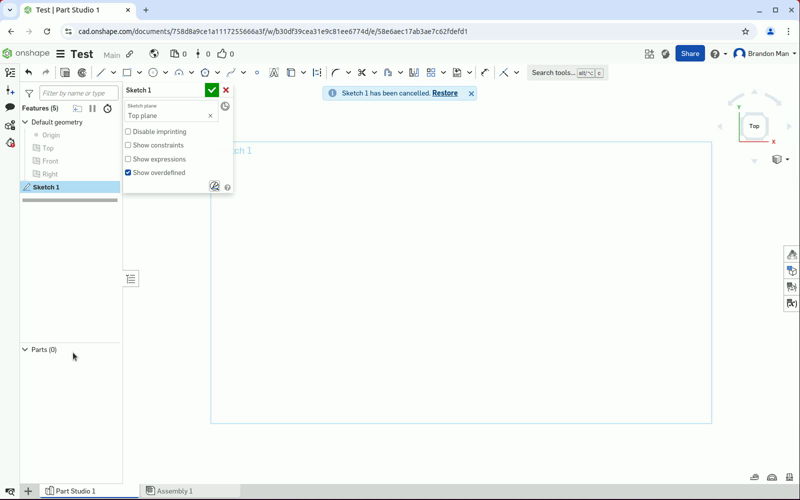
key(c)
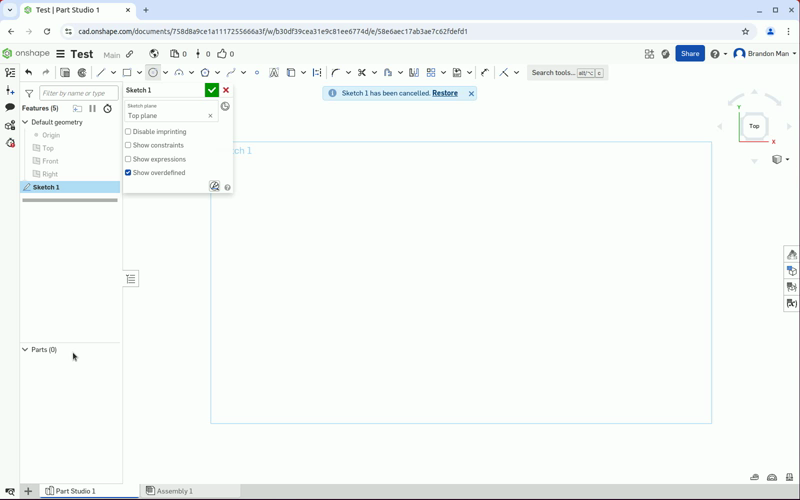
key_down(shift)
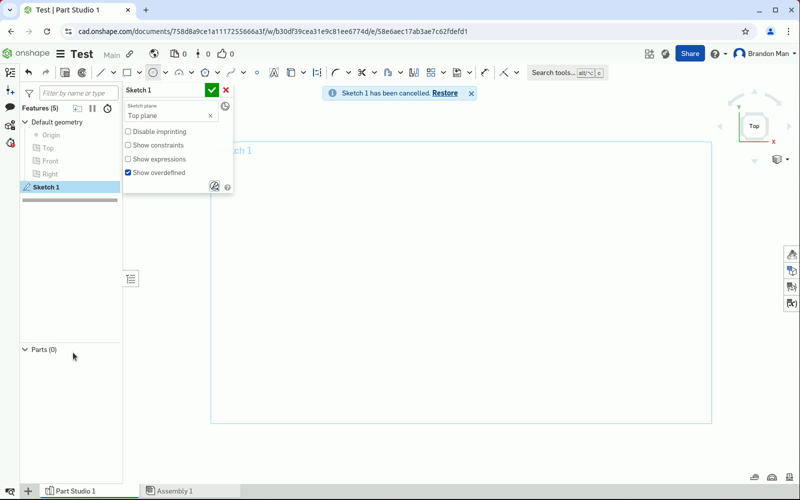
mouse_move(461, 282)
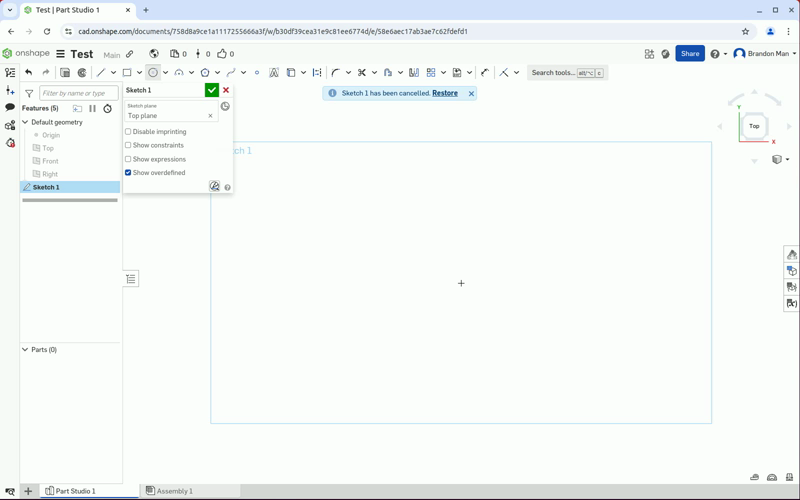
click(461, 282)
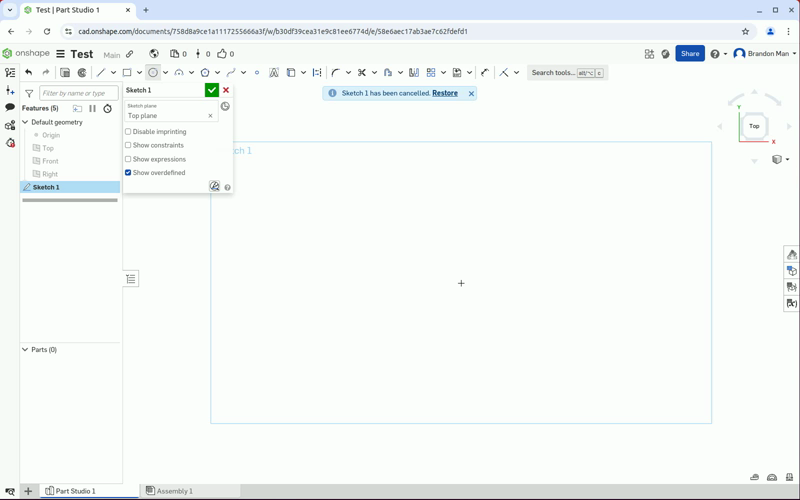
key_up(shift)
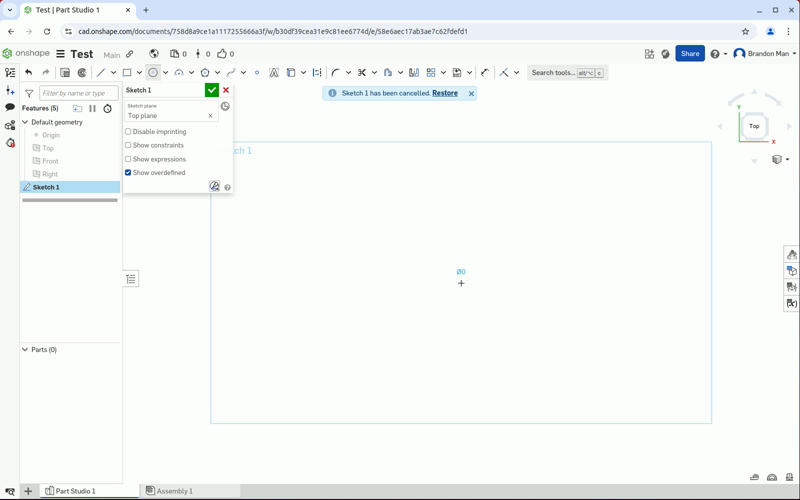
mouse_move(482, 282)
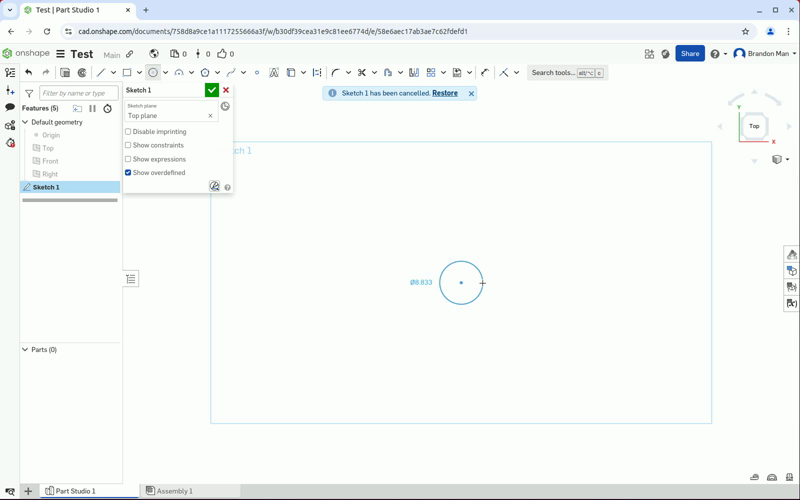
click(482, 282)
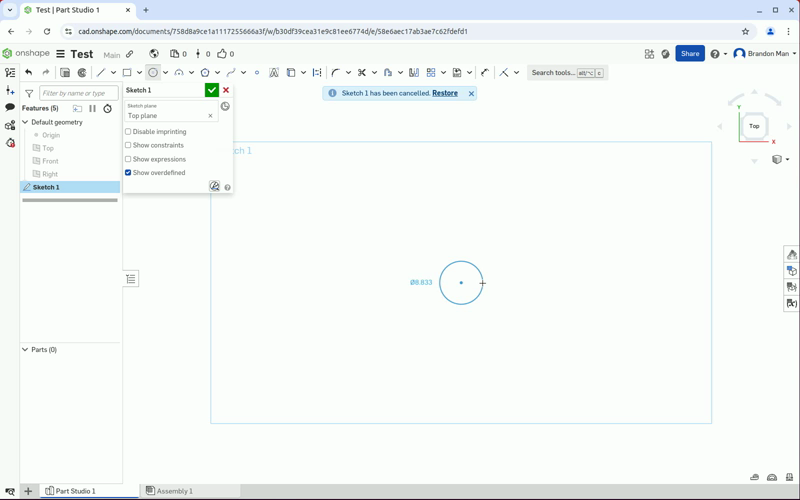
key(esc)
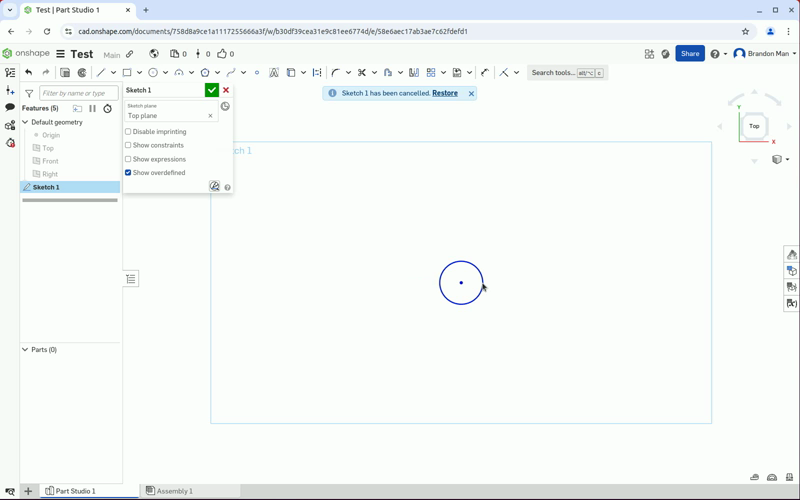
mouse_move(451, 268)
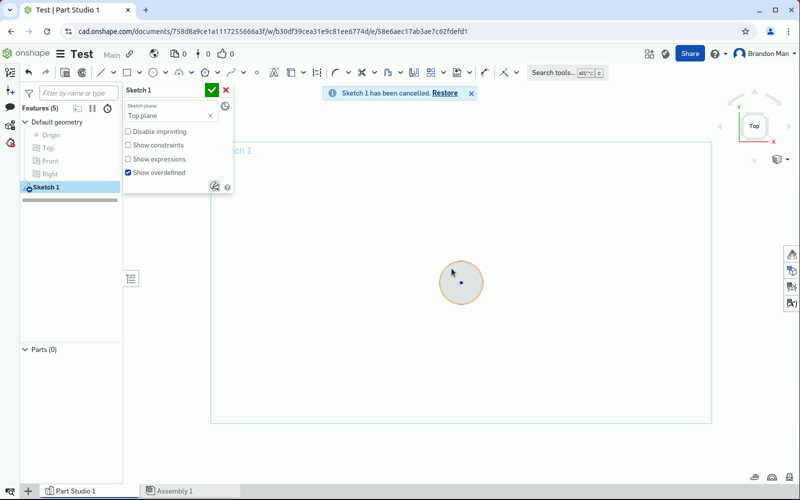
scroll(6)
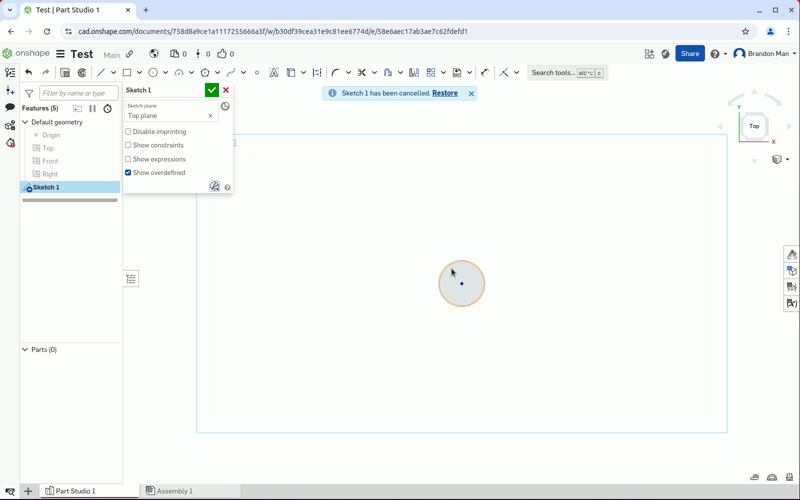
scroll(6)
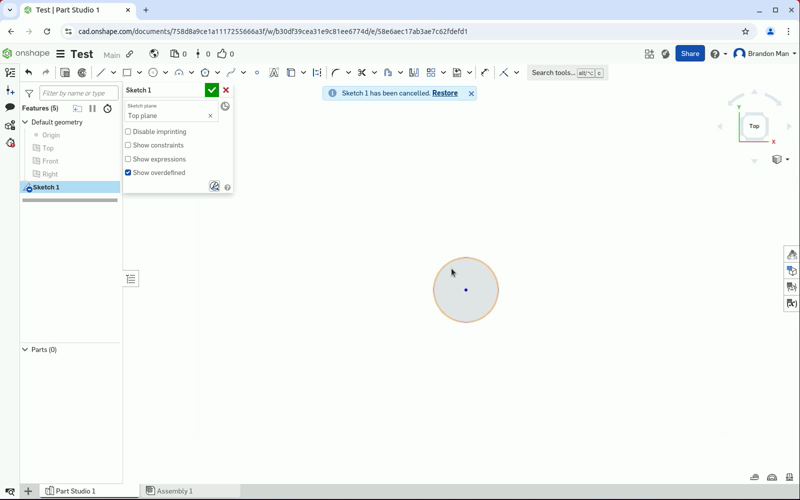
scroll(6)
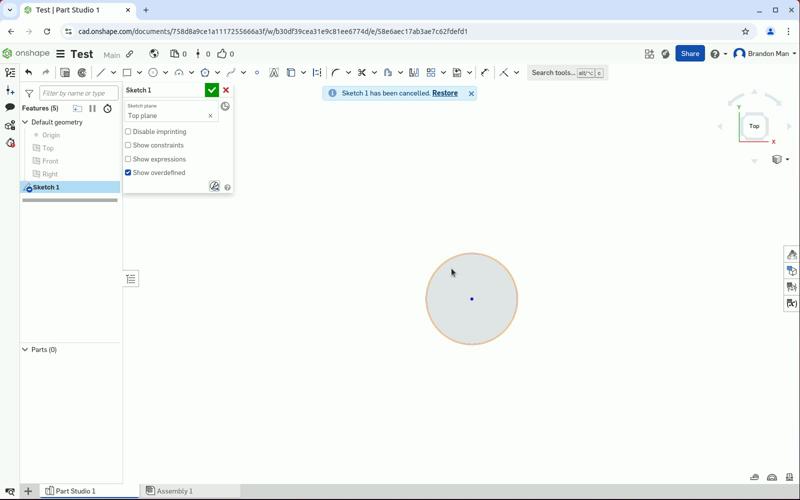
scroll(6)
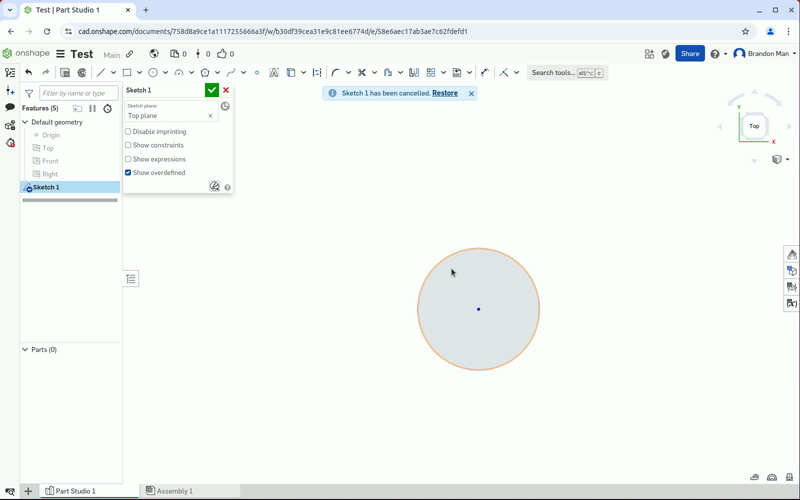
scroll(6)
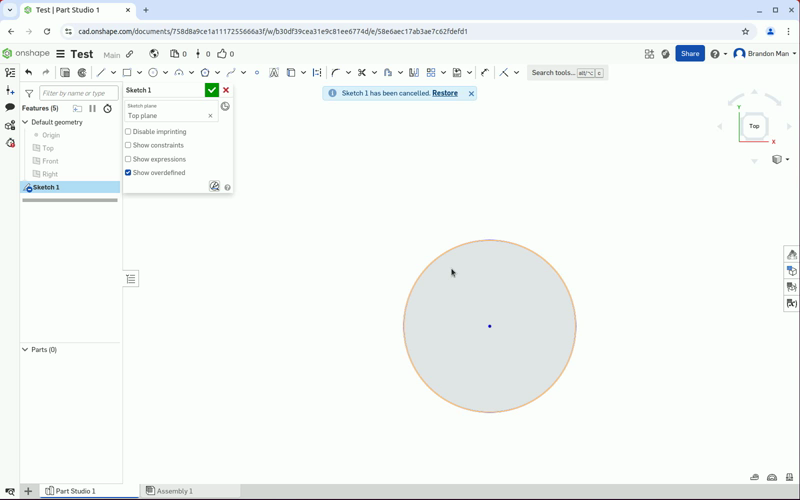
scroll(6)
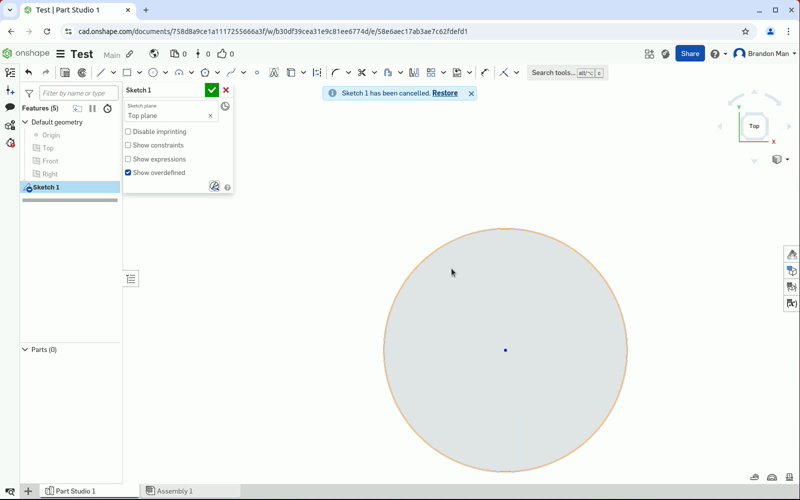
scroll(6)
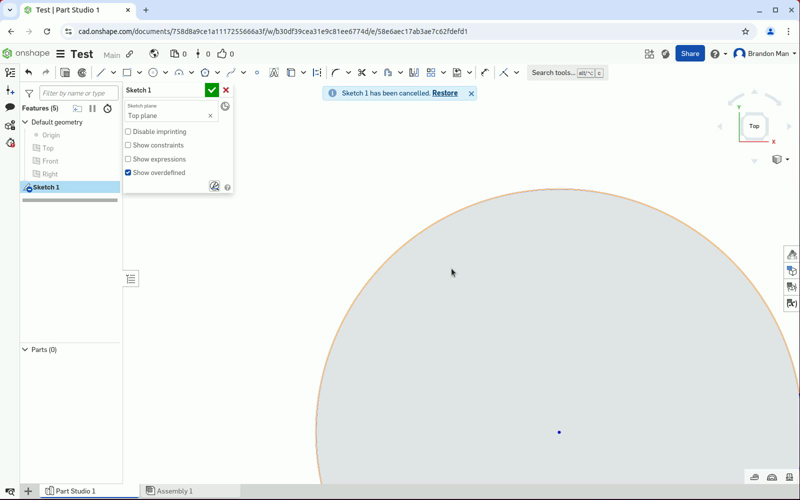
click(451, 268)
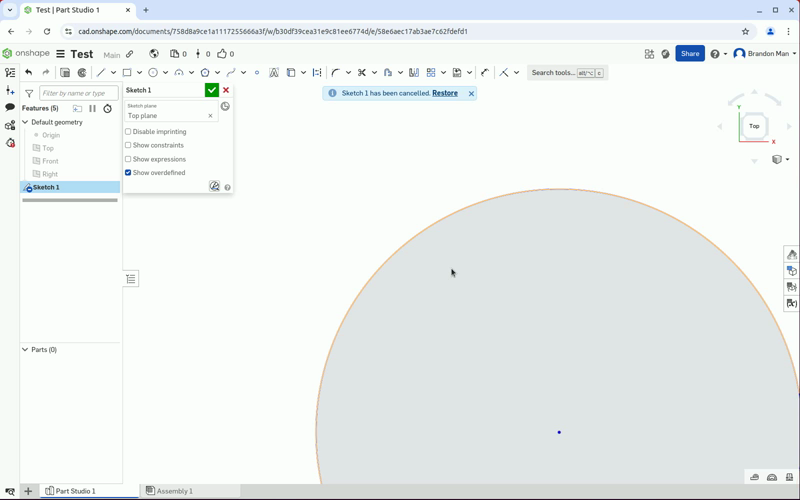
scroll(-6)
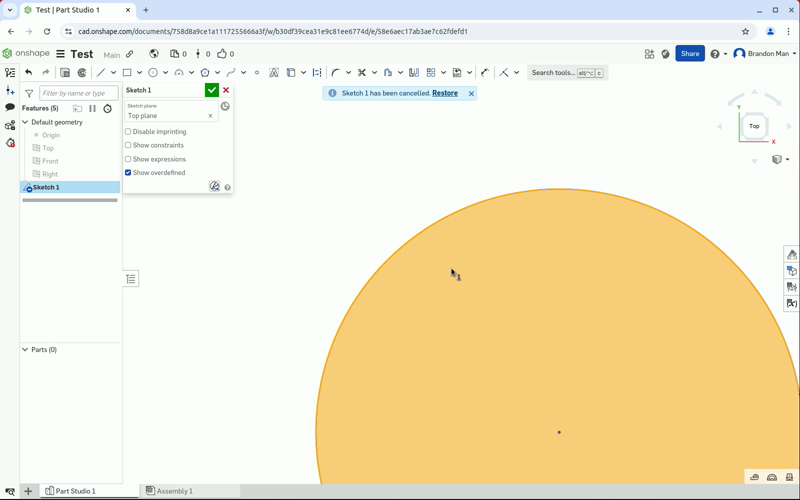
scroll(-6)
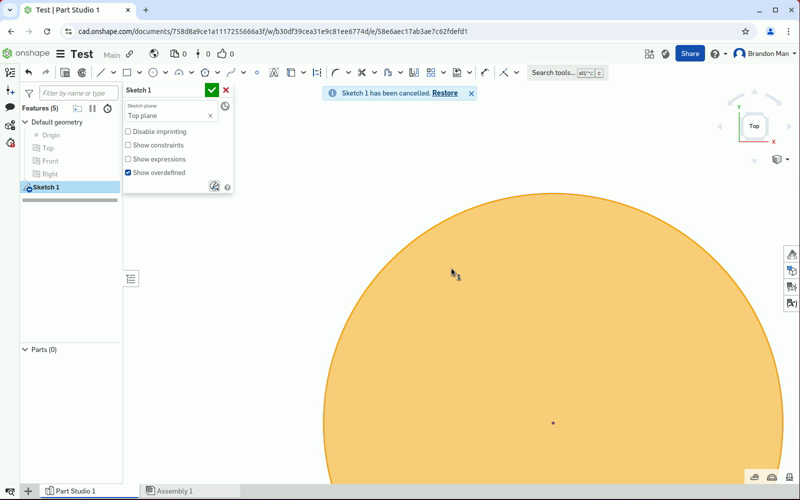
scroll(-6)
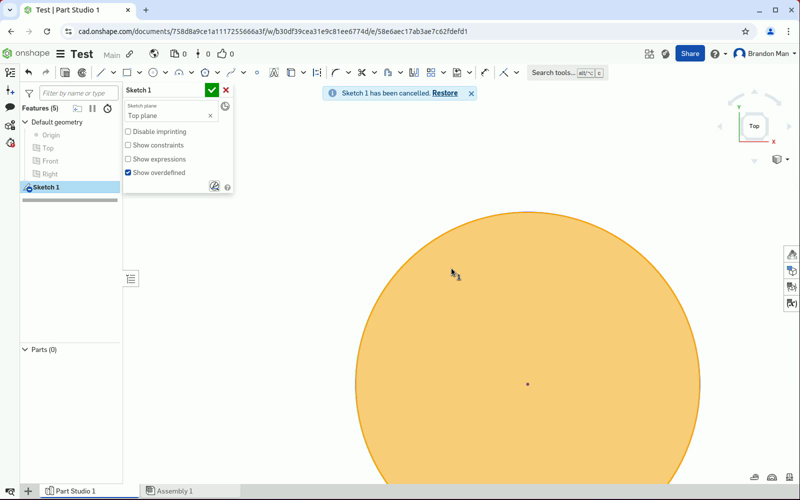
scroll(-6)
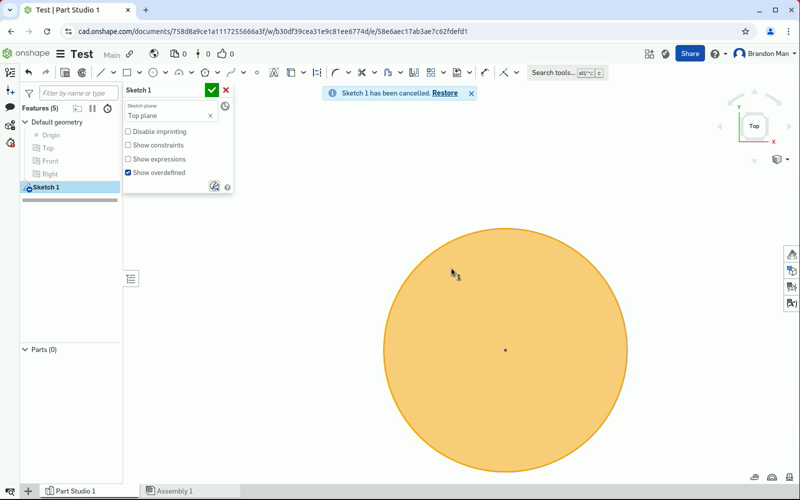
scroll(-6)
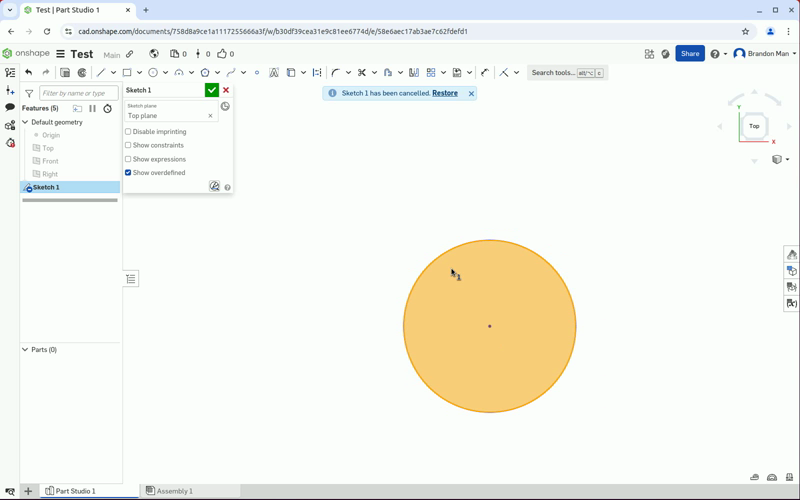
scroll(-6)
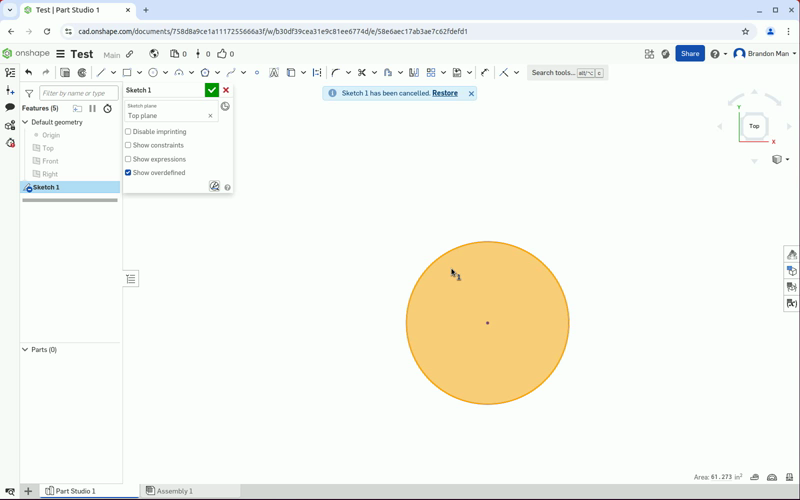
scroll(-6)
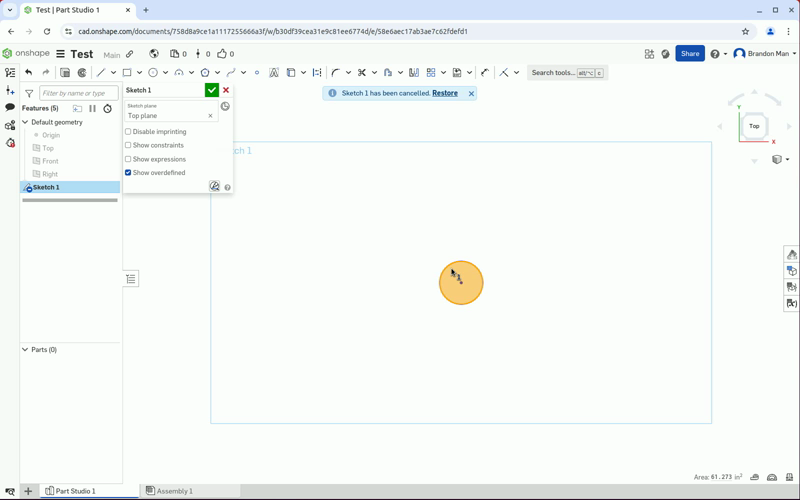
mouse_move(73, 352)
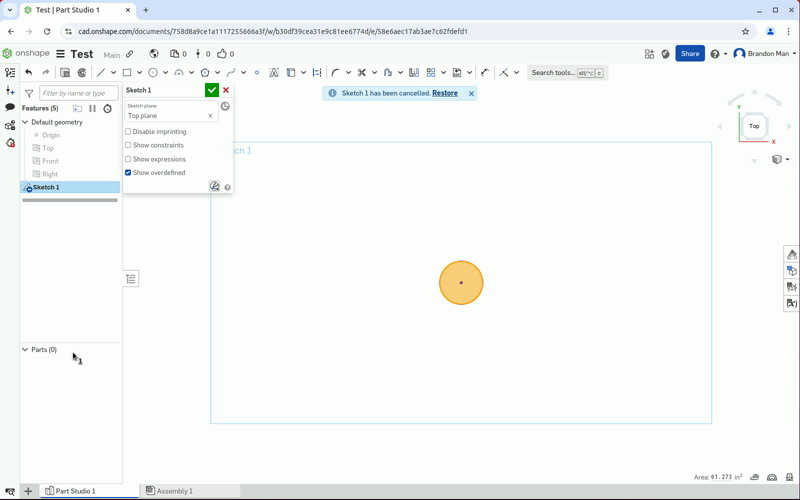
key(shift+y)
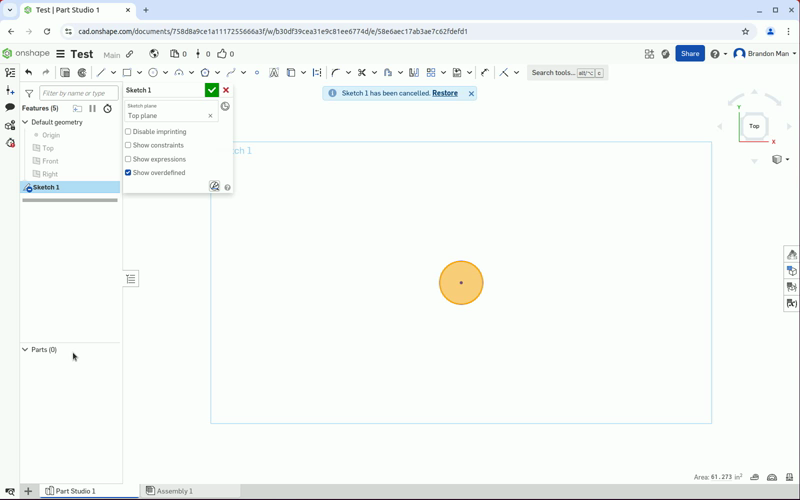
key(shift+e)
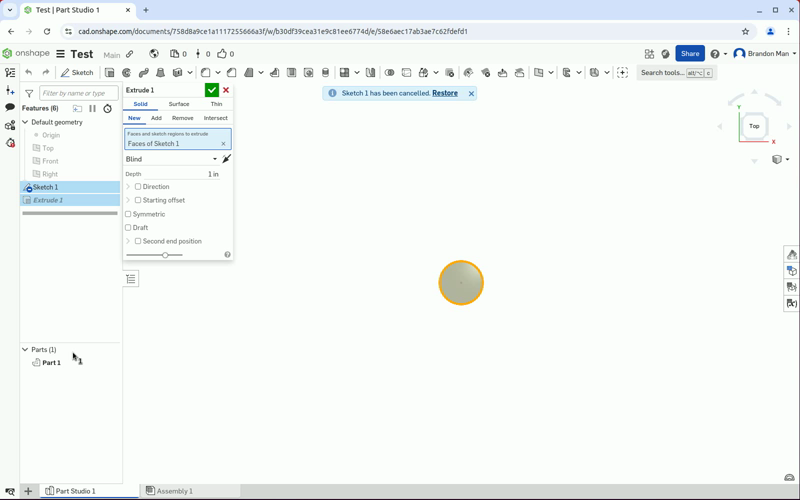
mouse_move(143, 106)
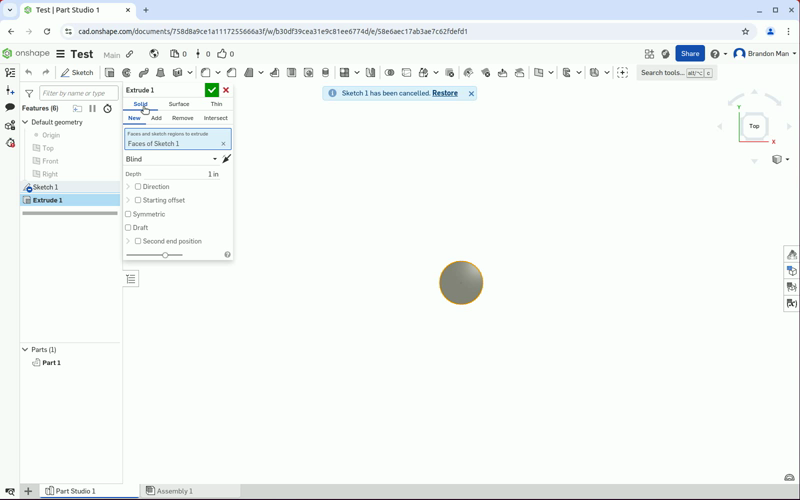
click(143, 106)
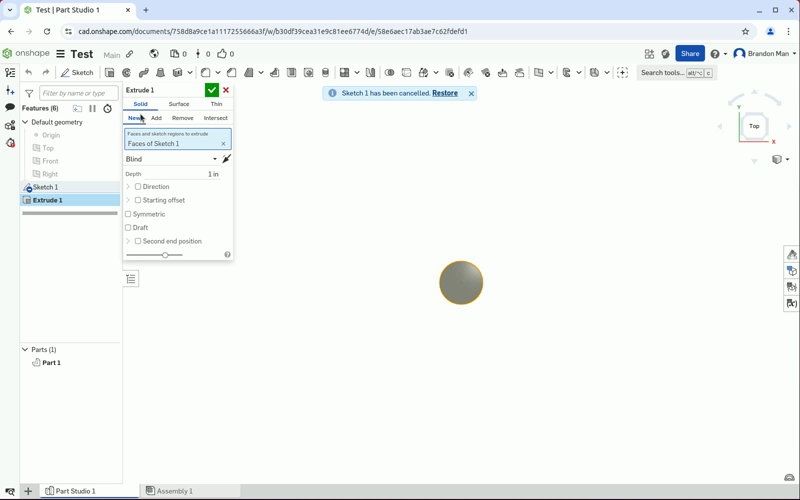
mouse_move(137, 120)
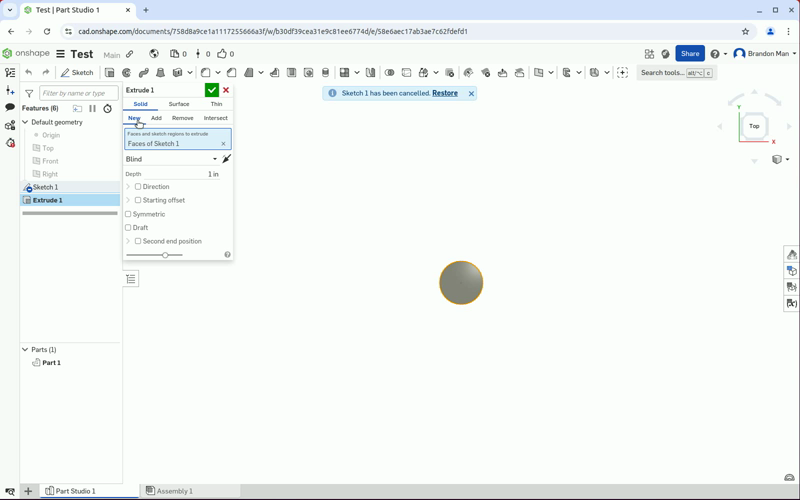
click(137, 120)
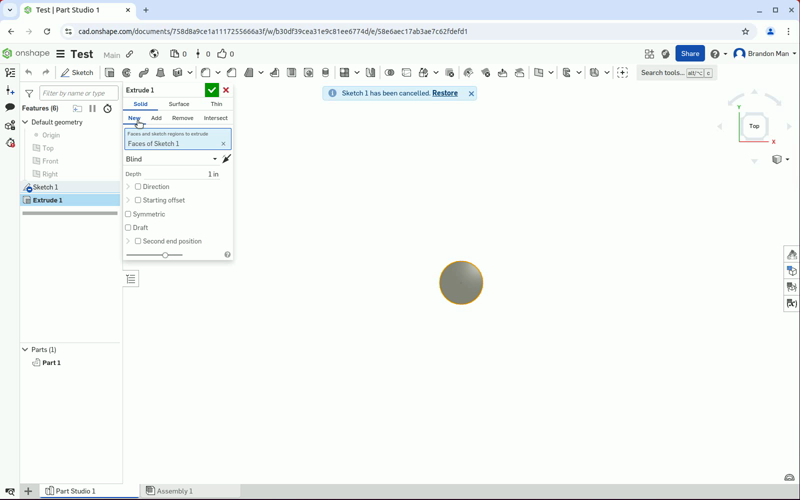
key(tab, 4)
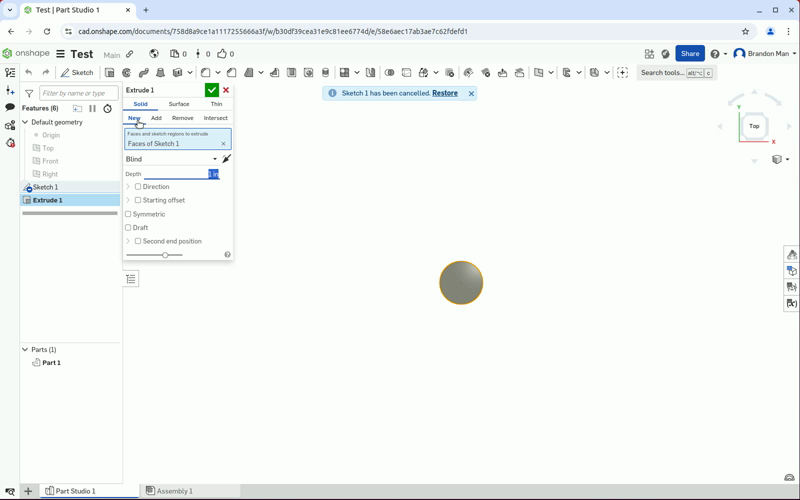
text(23.108)
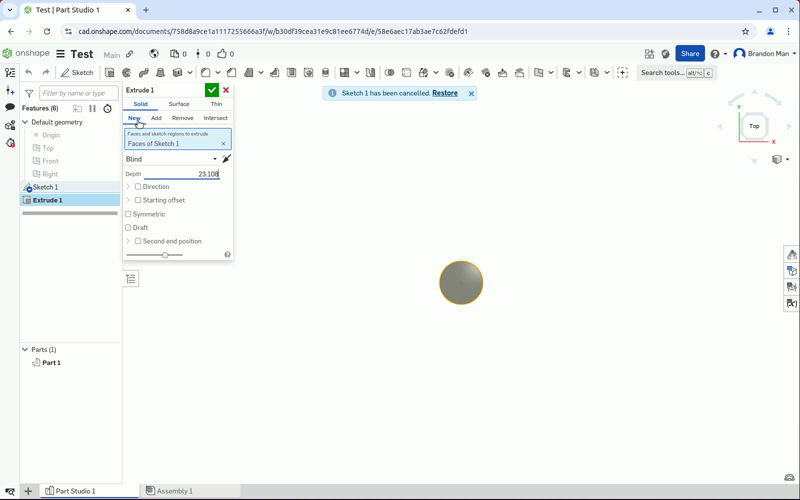
key(enter)
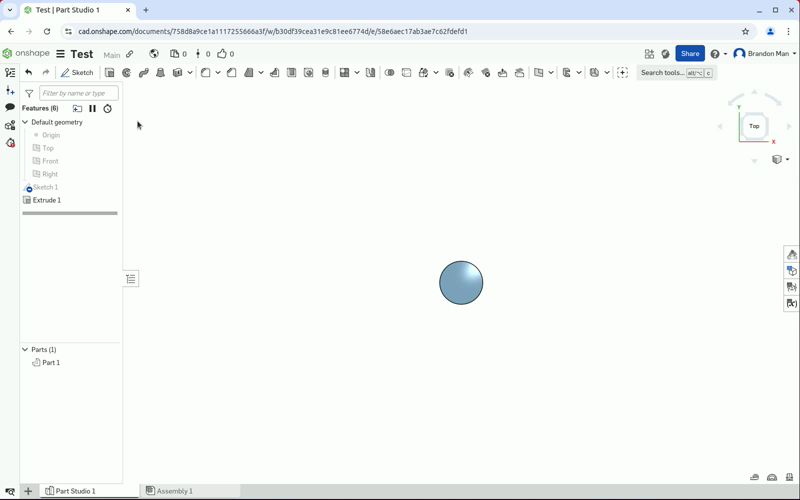
key(shift+h)
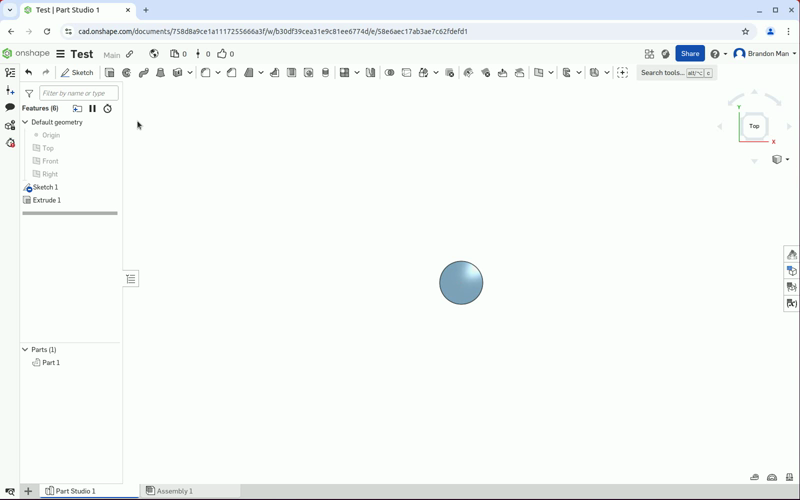
key(shift+h)
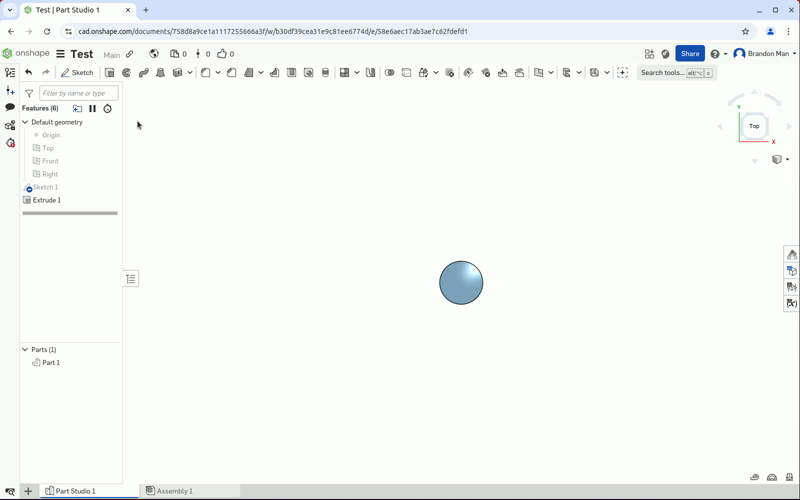
mouse_move(73, 189)
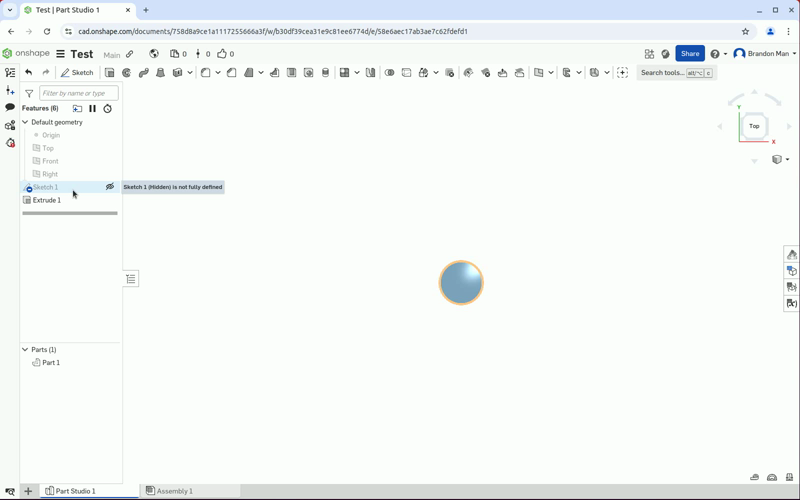
click(73, 189)
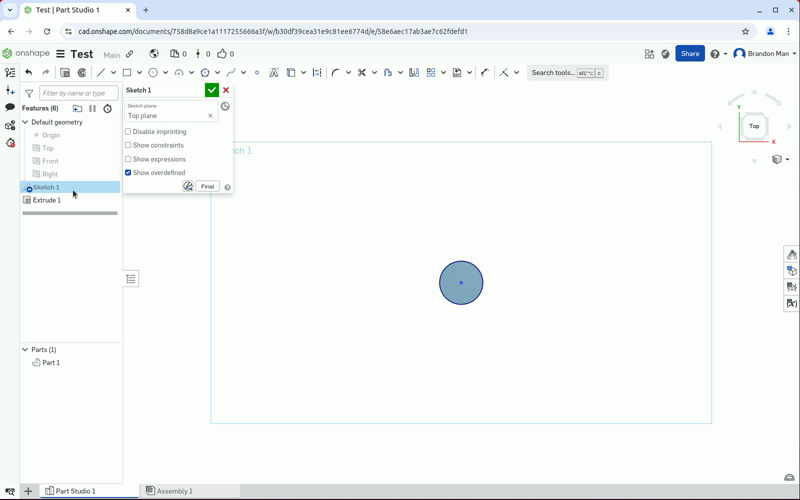
mouse_move(229, 92)
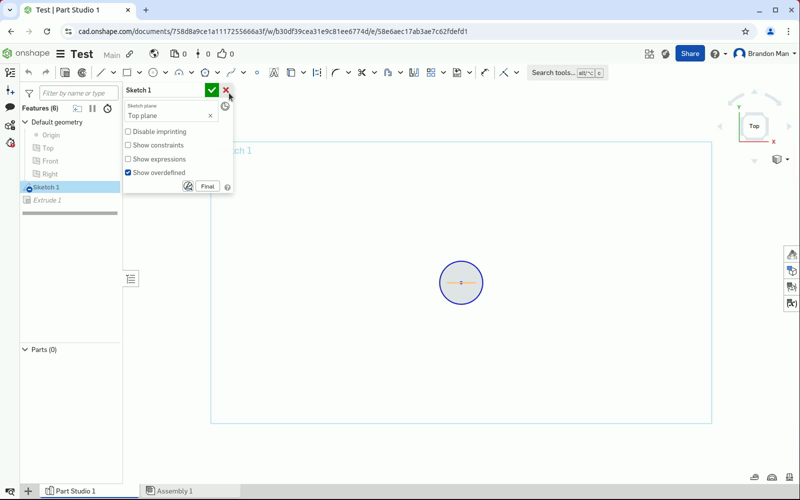
click(229, 92)
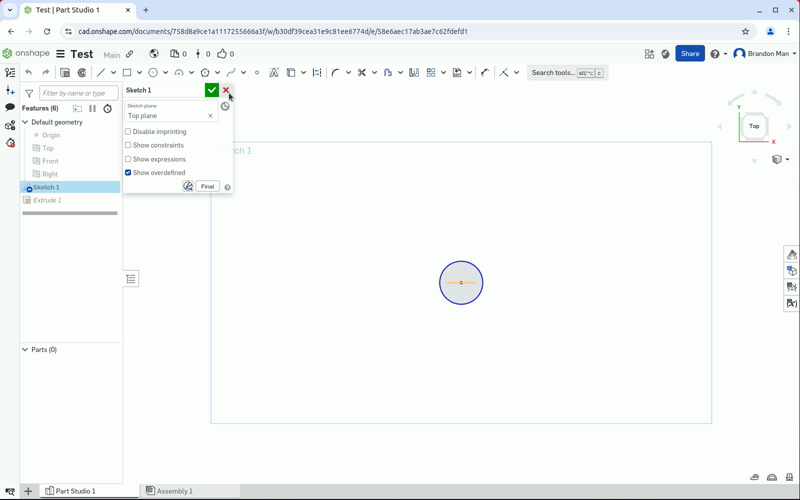
key(shift+s)
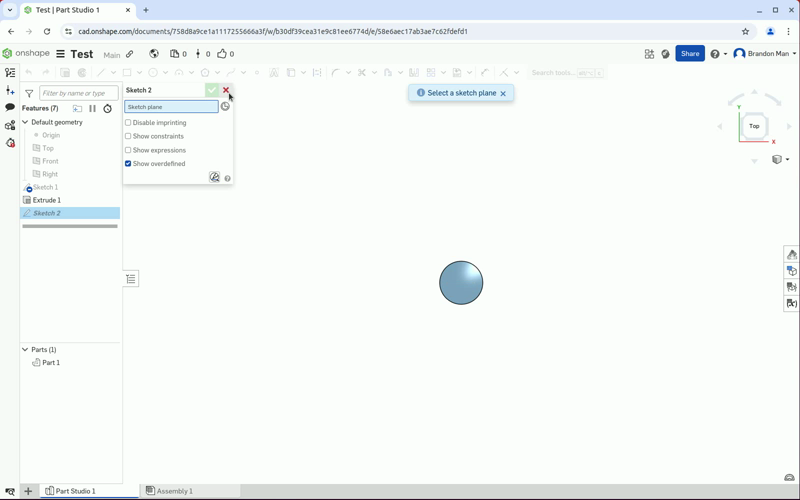
mouse_move(73, 150)
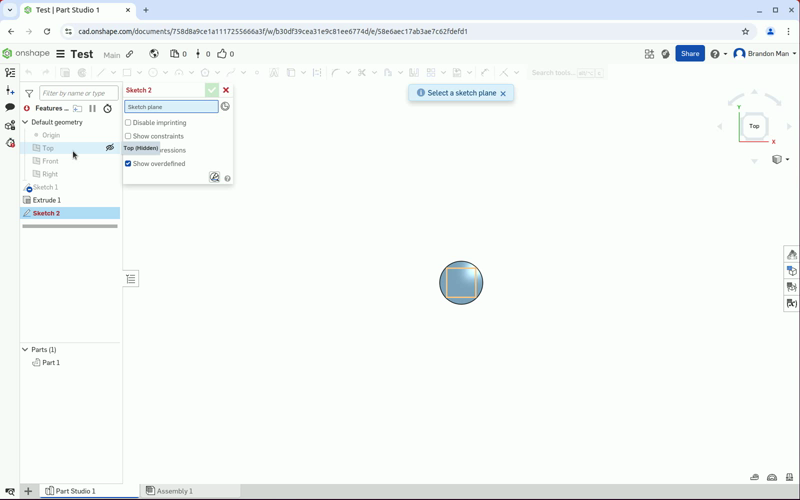
click(73, 150)
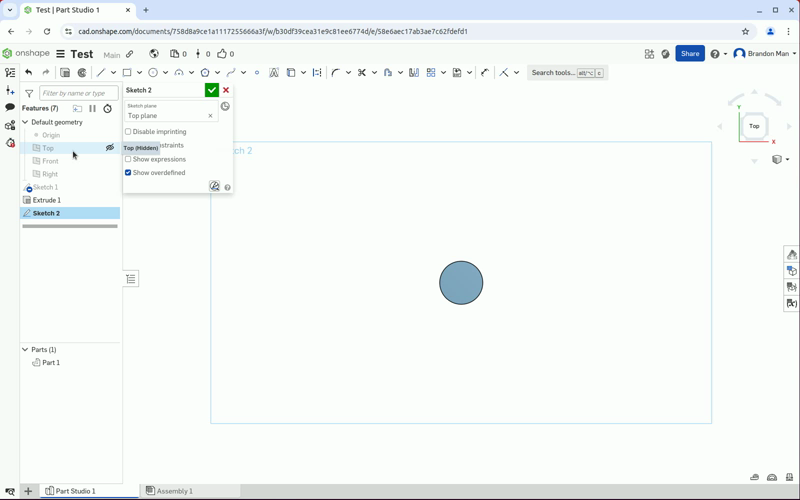
mouse_move(73, 352)
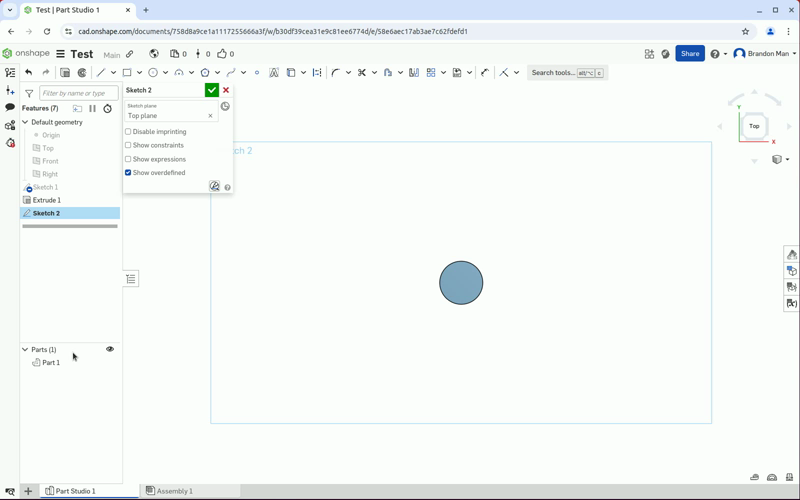
key(y)
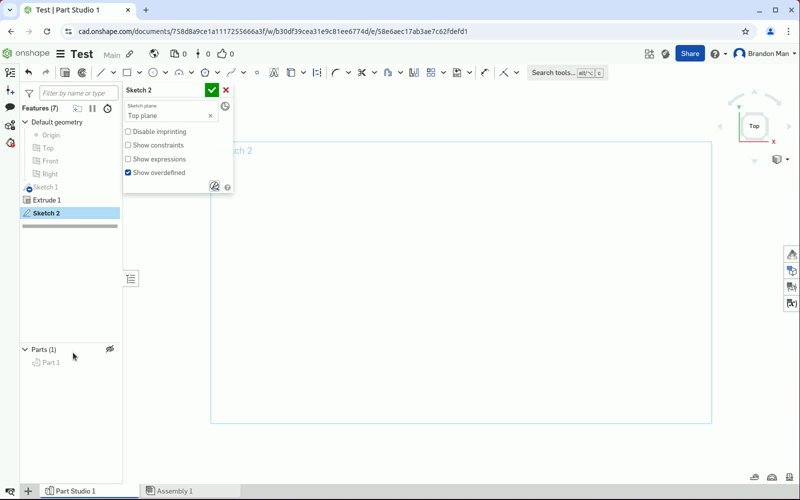
key(c)
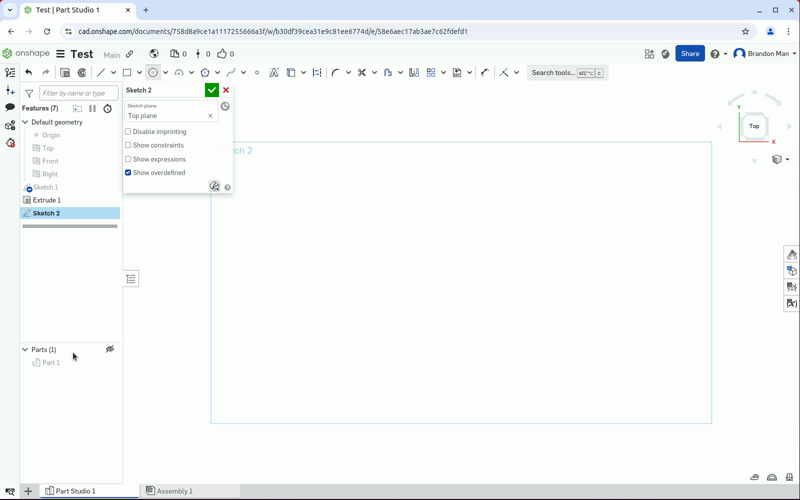
key_down(shift)
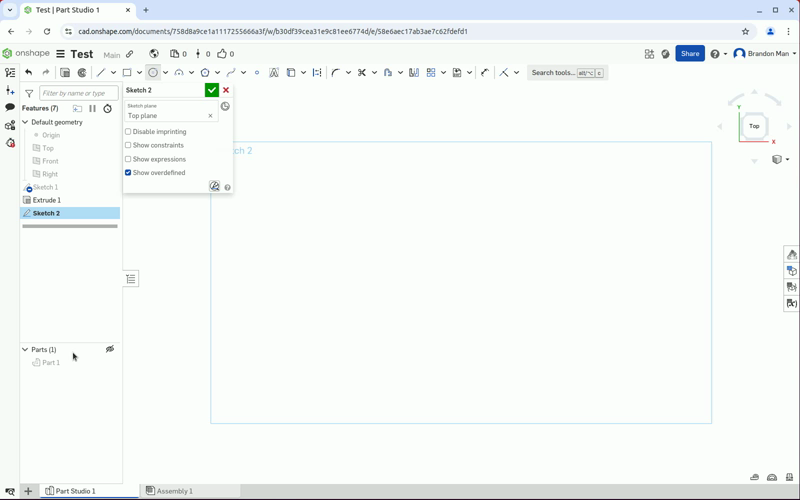
mouse_move(461, 282)
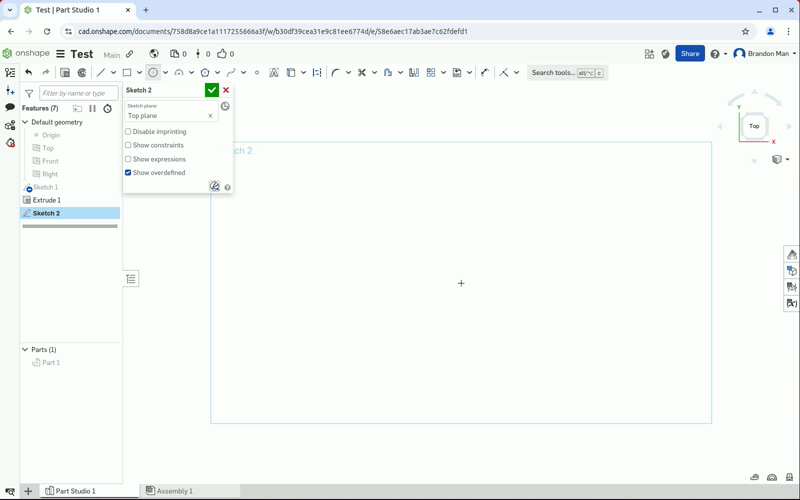
click(461, 282)
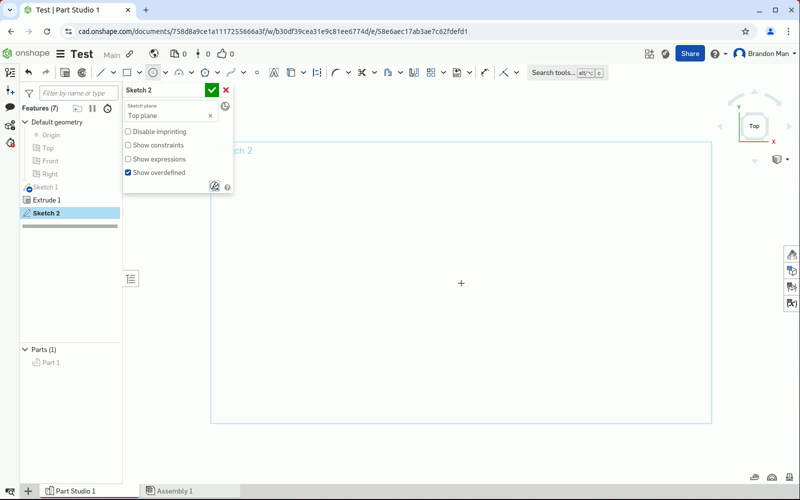
key_up(shift)
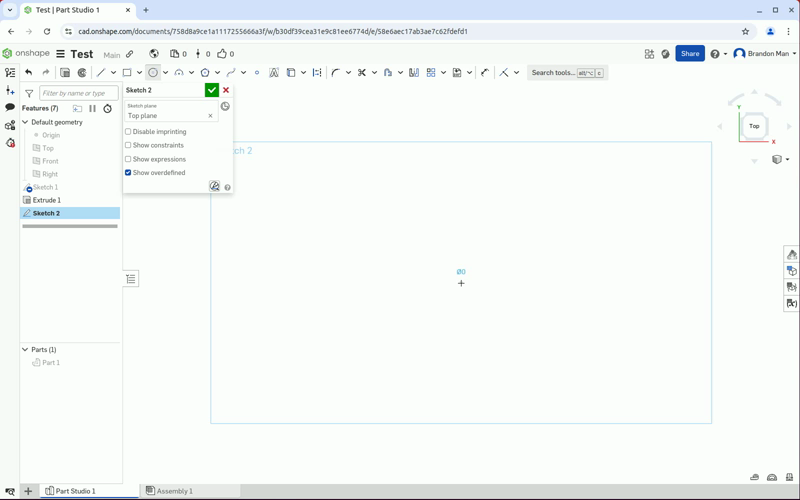
mouse_move(504, 282)
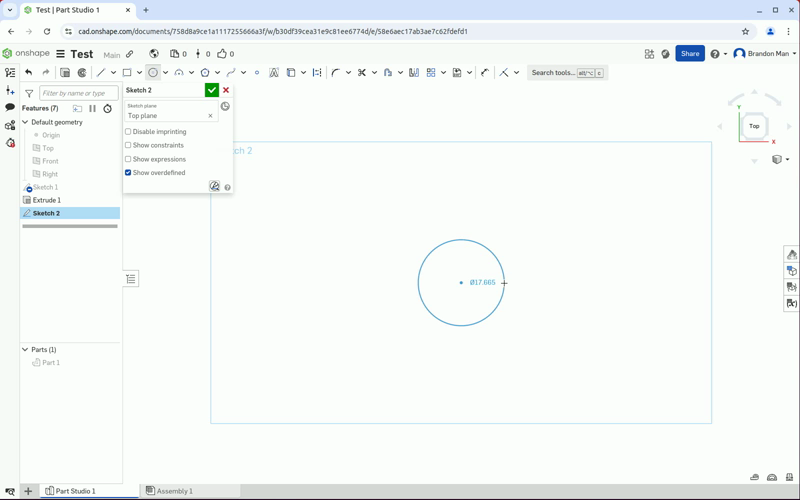
click(504, 282)
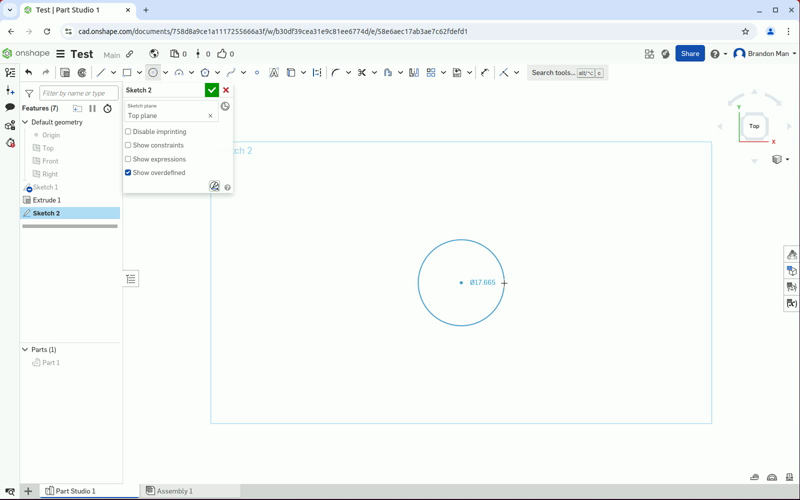
key(esc)
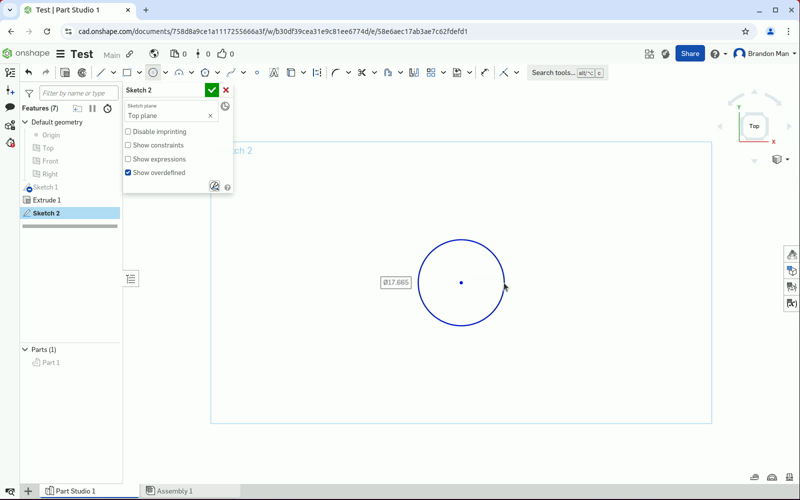
mouse_move(425, 287)
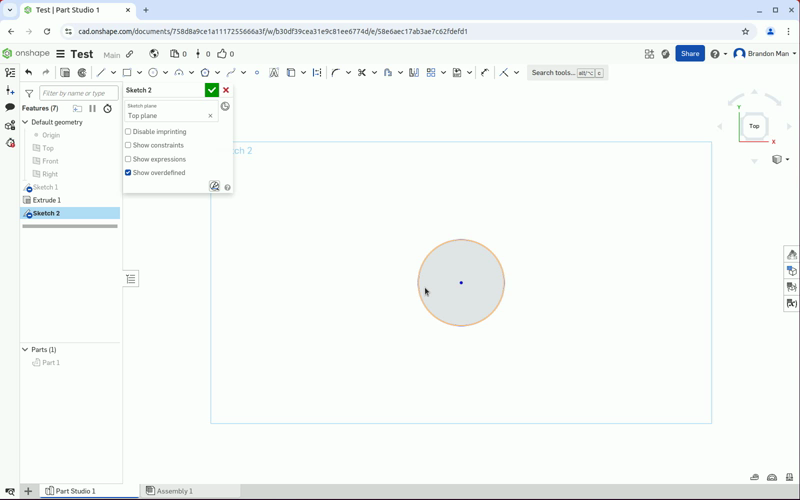
click(425, 287)
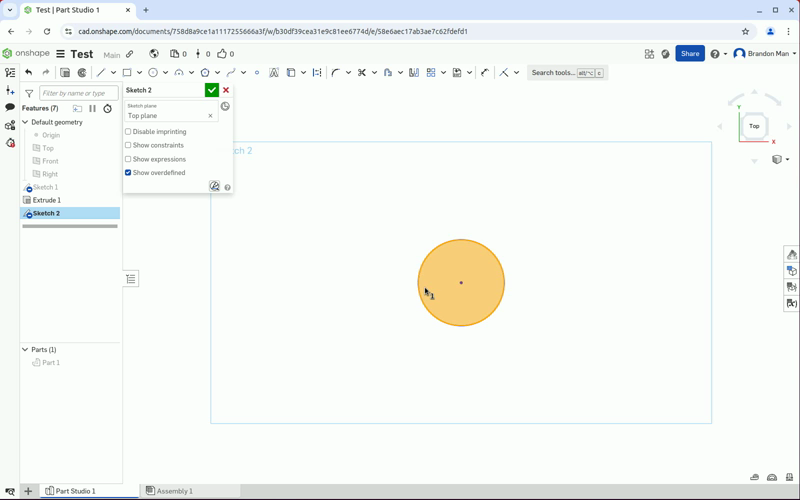
mouse_move(73, 352)
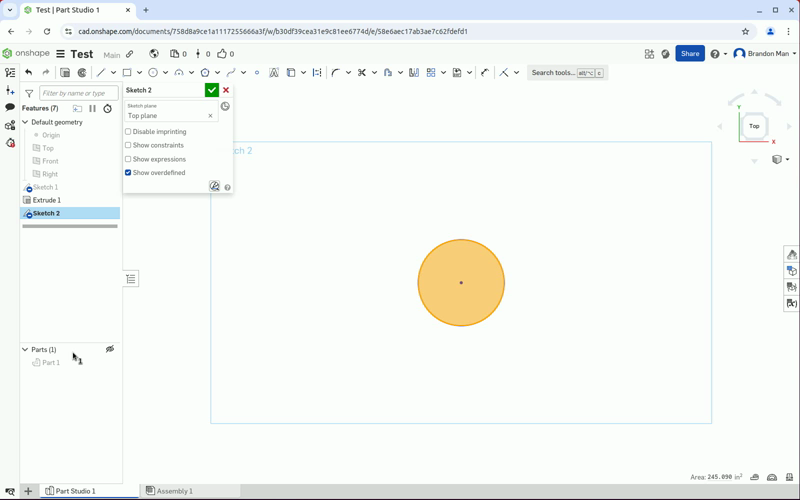
key(shift+y)
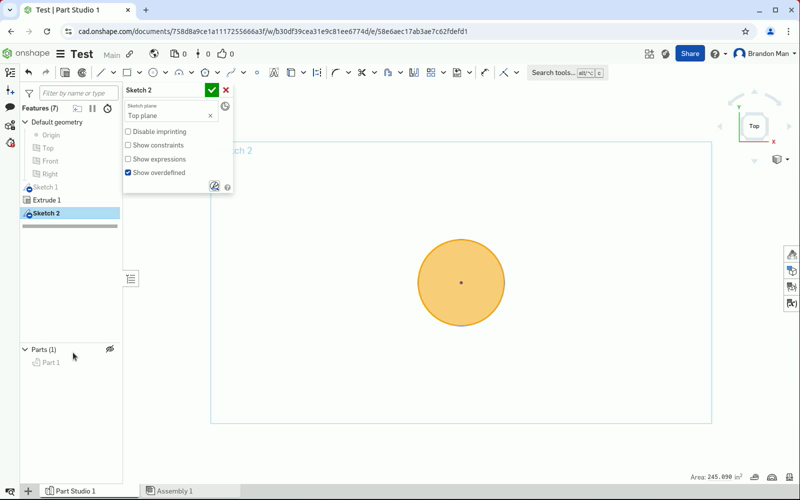
key(shift+e)
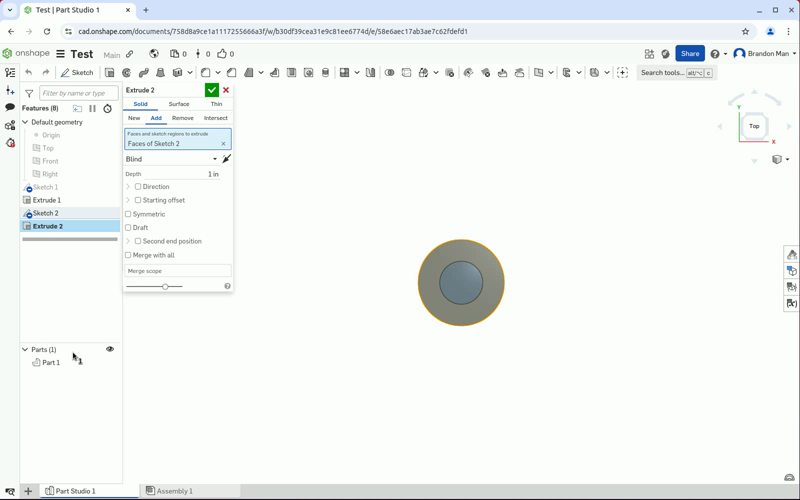
mouse_move(143, 106)
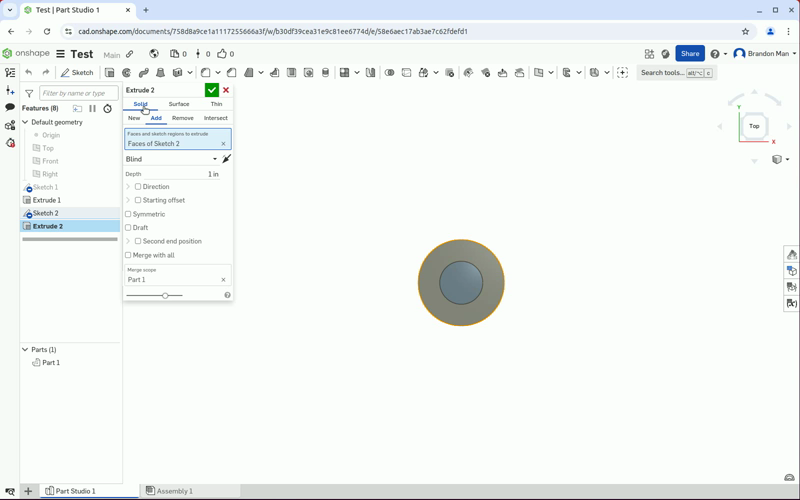
click(143, 106)
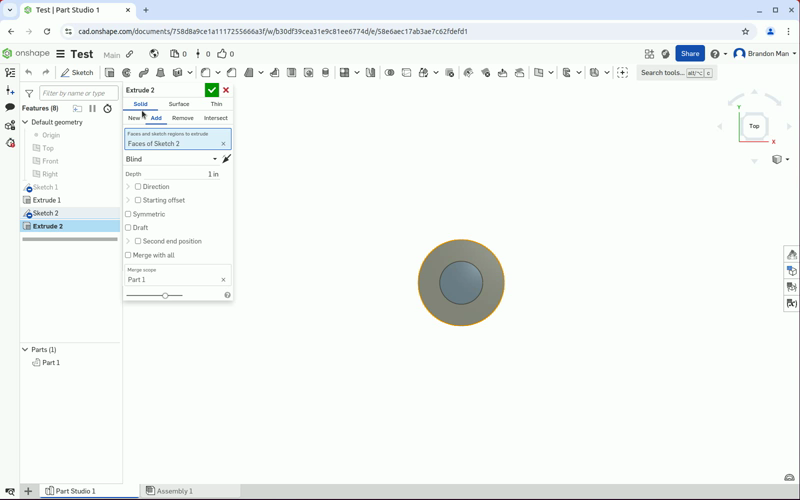
mouse_move(137, 120)
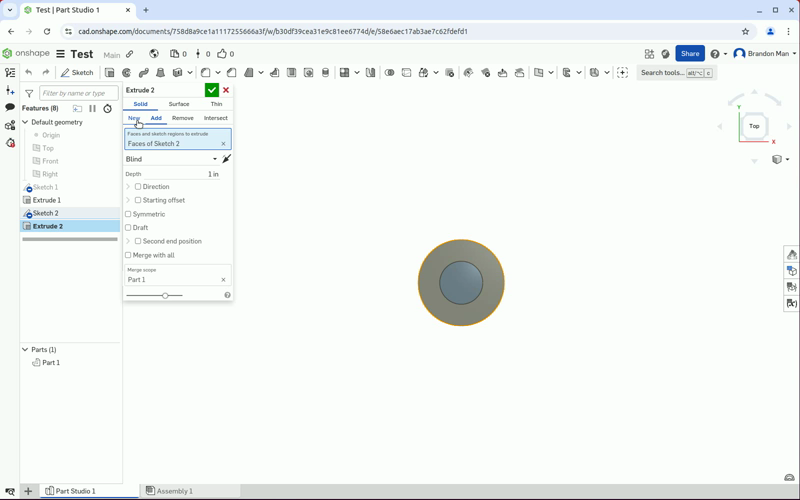
click(137, 120)
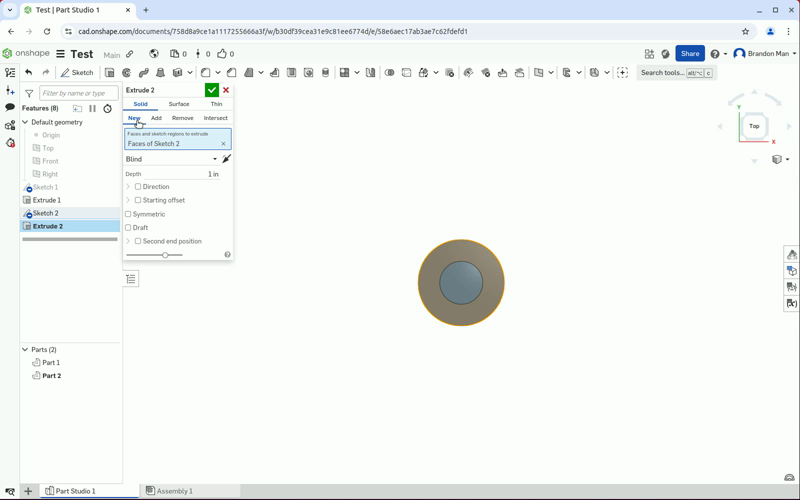
key(tab, 4)
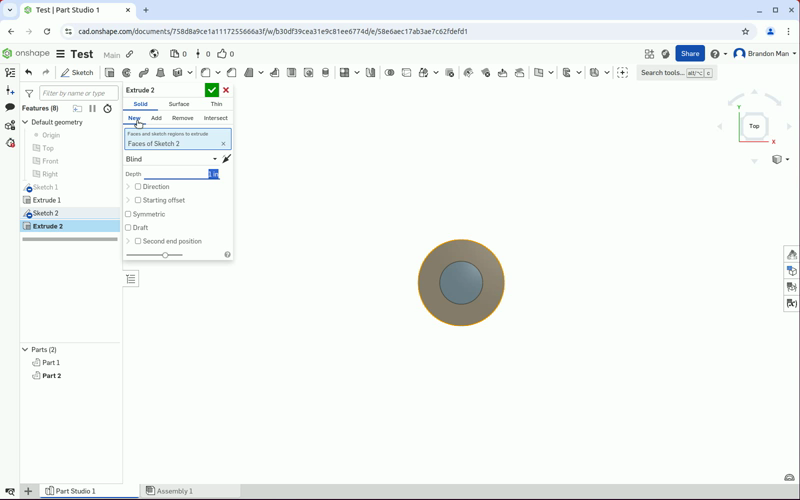
text(-5.777)
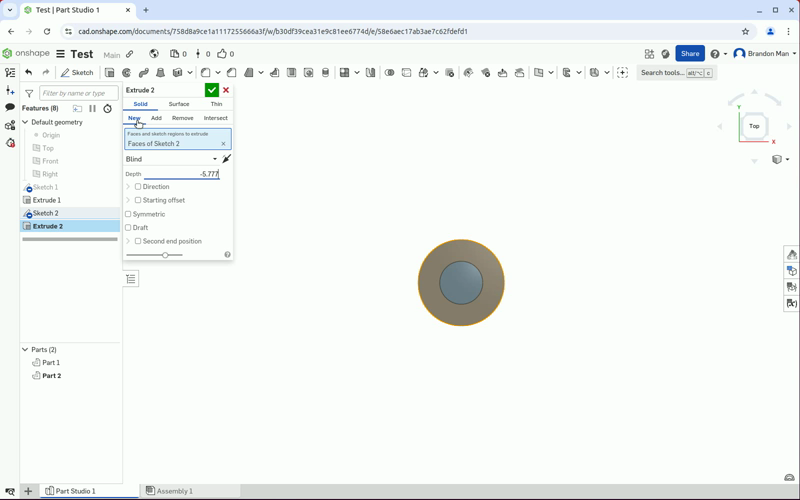
key(enter)
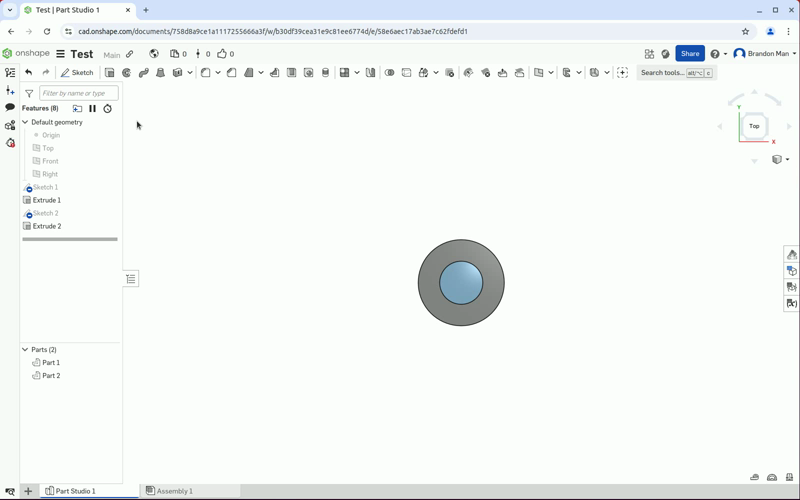
key(shift+h)
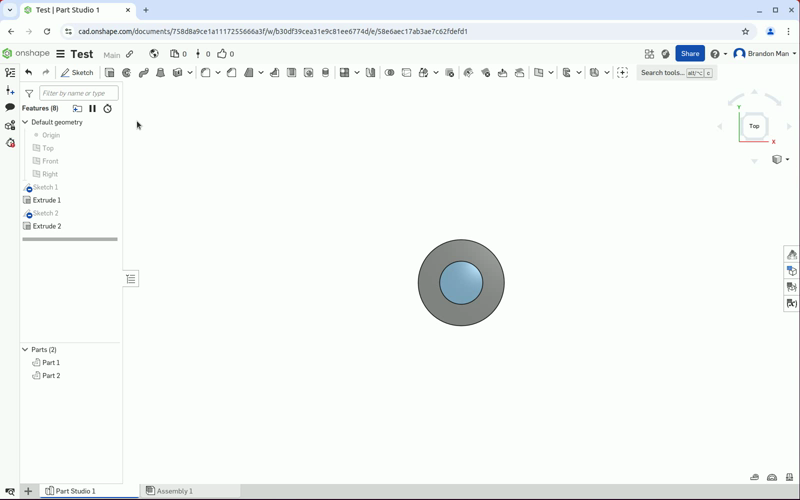
key(shift+h)
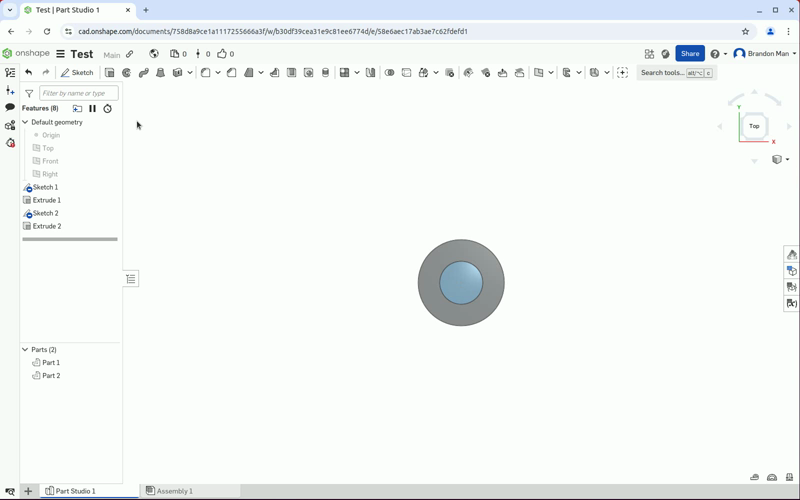
key(shift+7)
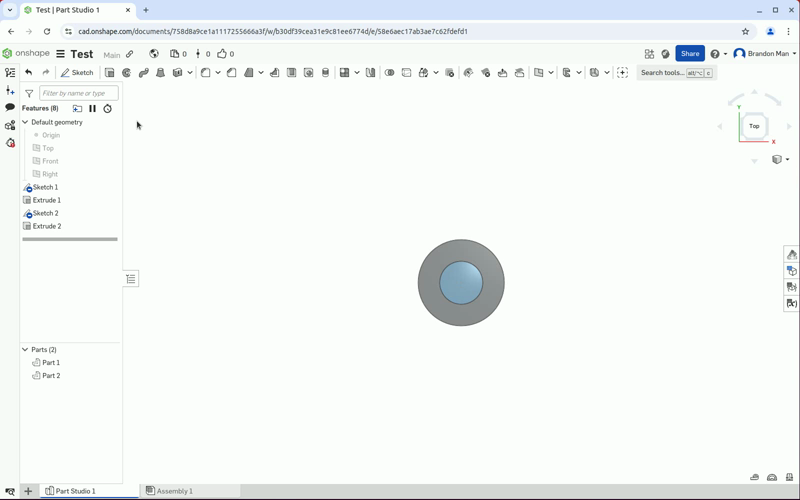
key(up, 3)
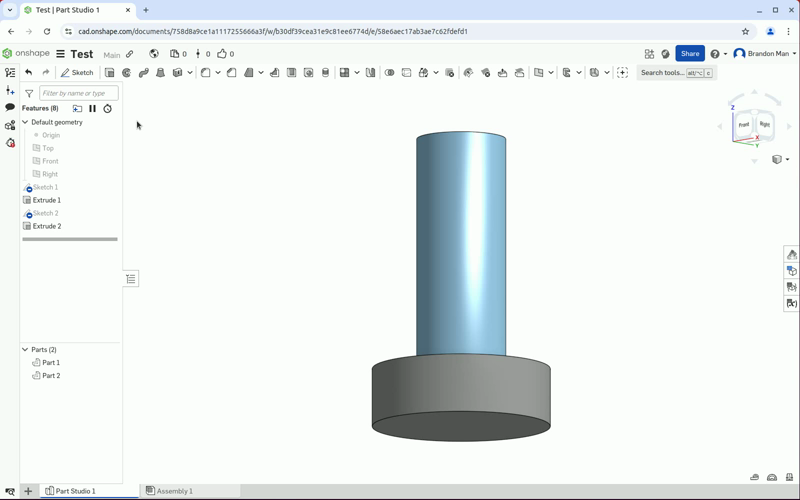
key(left, 3)
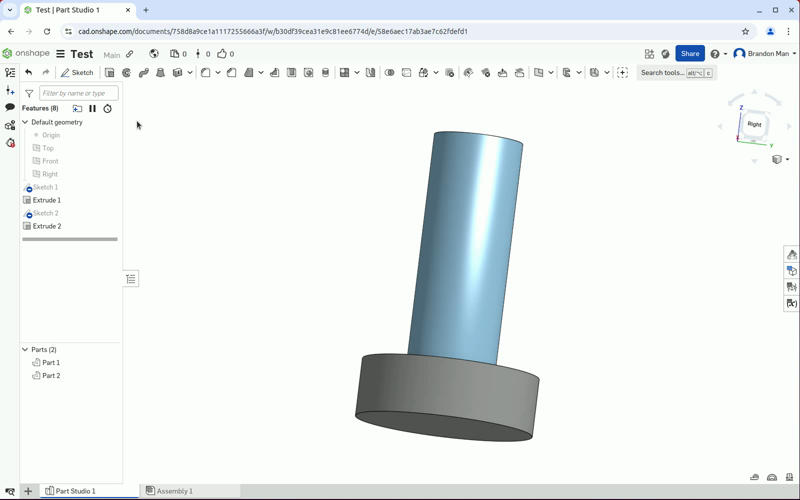
key(right, 3)
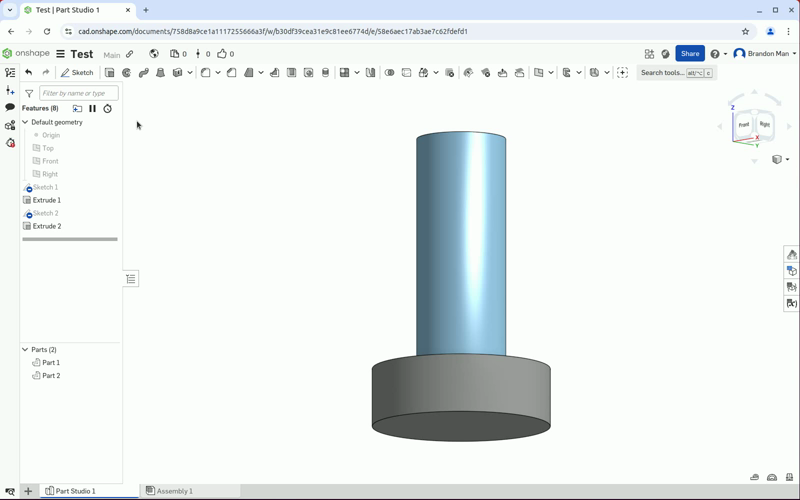
key(down, 3)
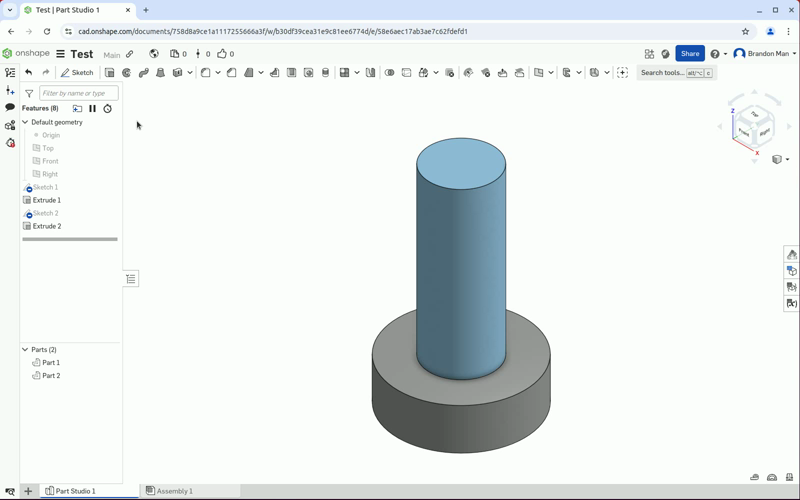
mouse_move(73, 189)
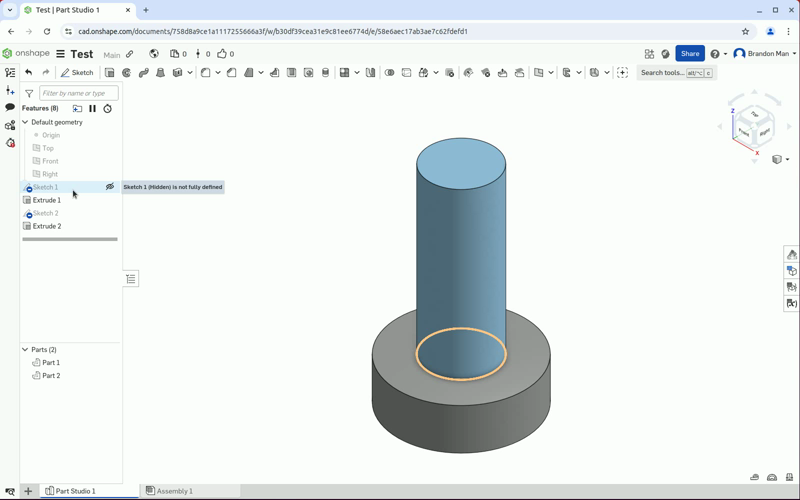
click(73, 189)